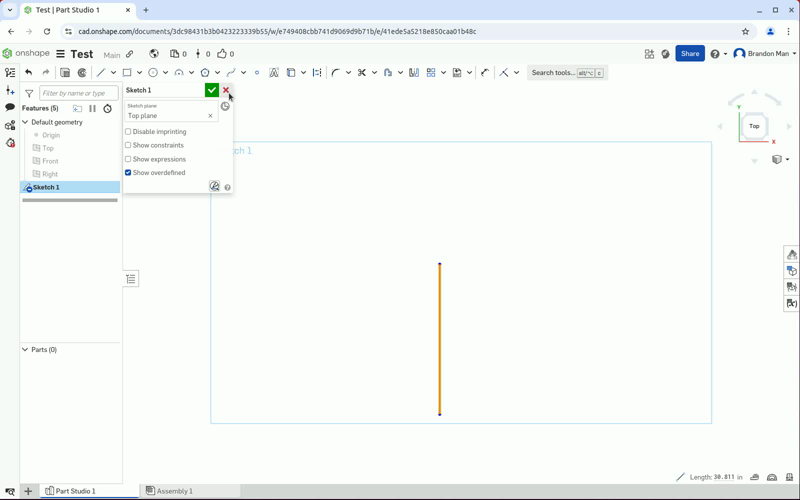
key(shift+h)
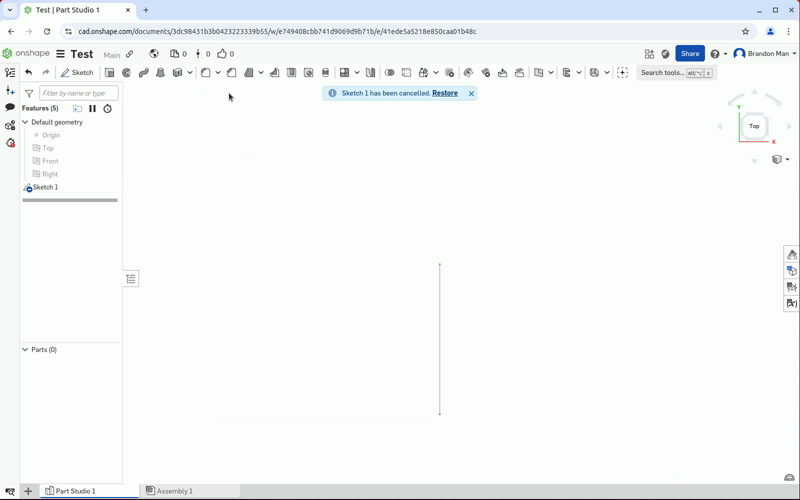
key(shift+s)
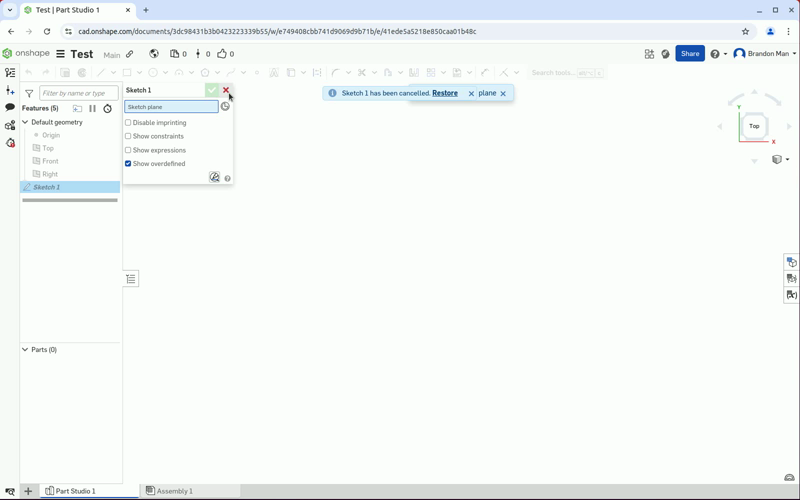
mouse_move(73, 150)
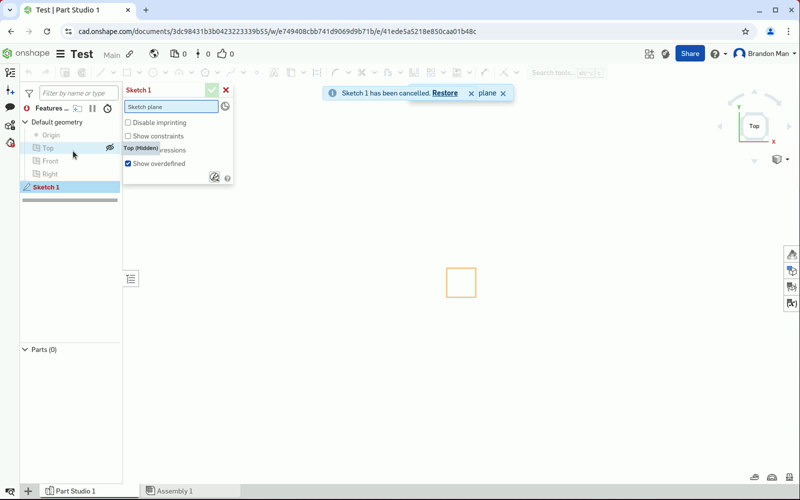
click(73, 150)
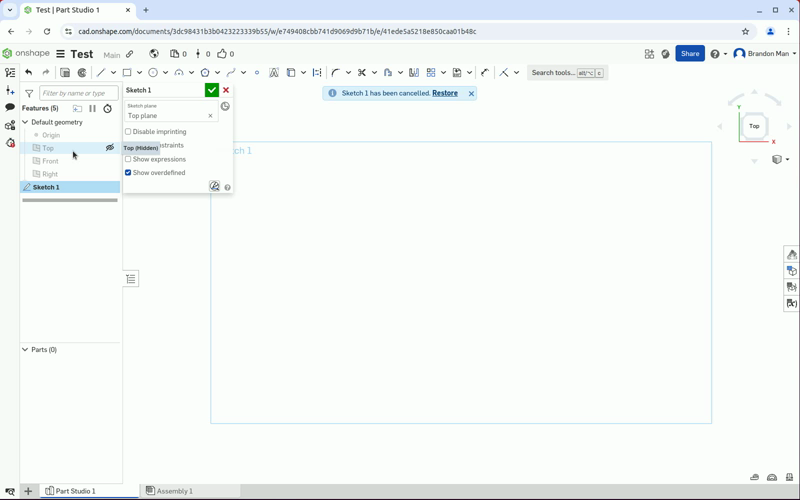
mouse_move(73, 352)
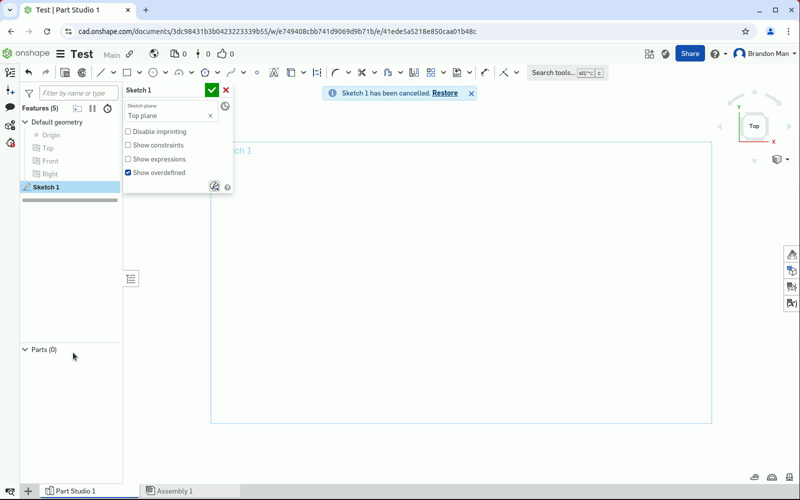
key(y)
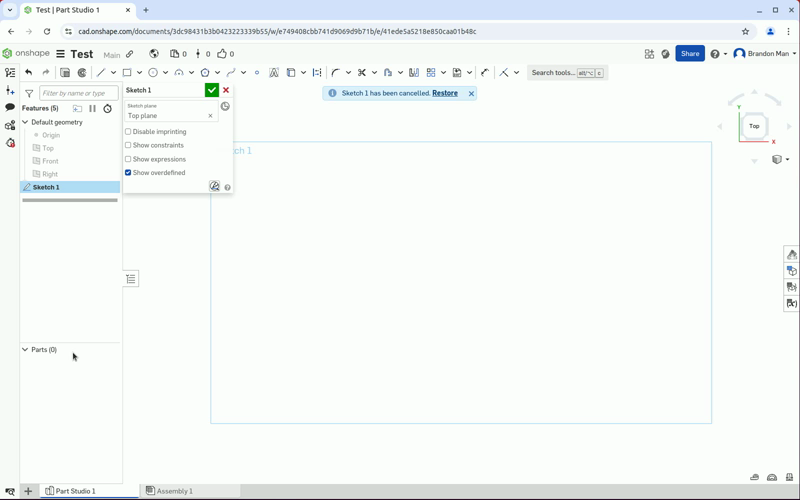
key(c)
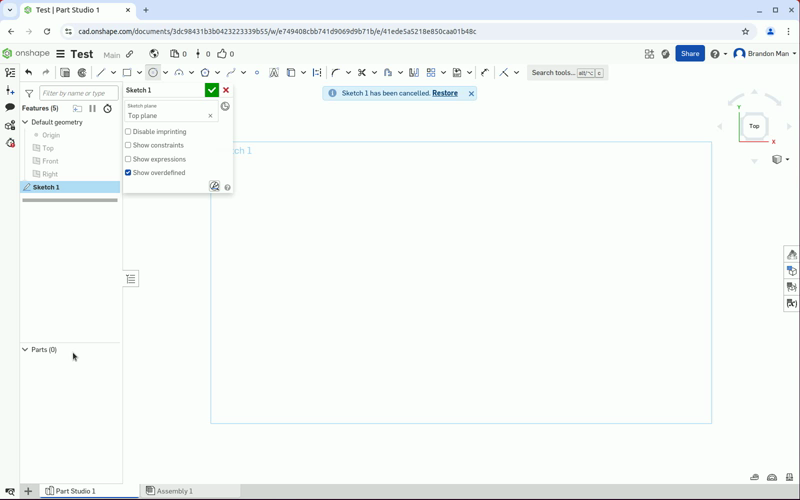
key_down(shift)
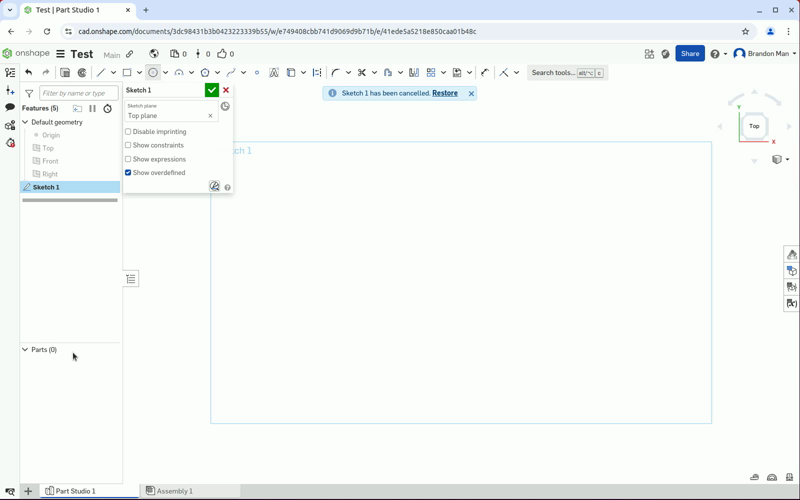
mouse_move(461, 282)
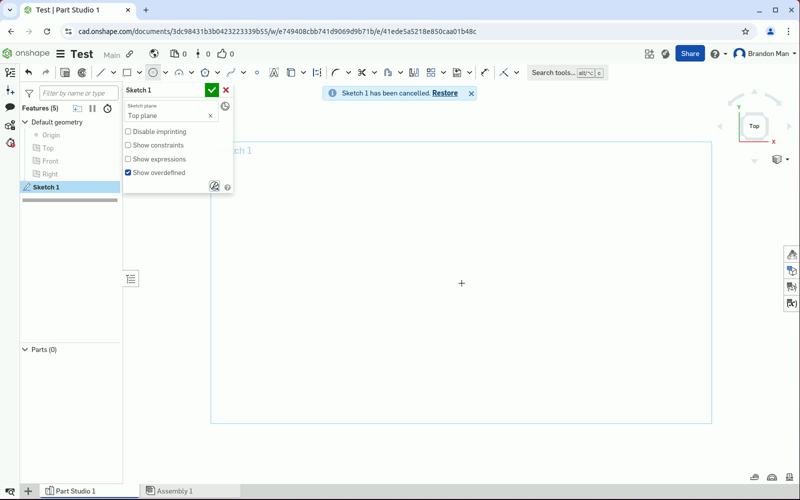
click(461, 282)
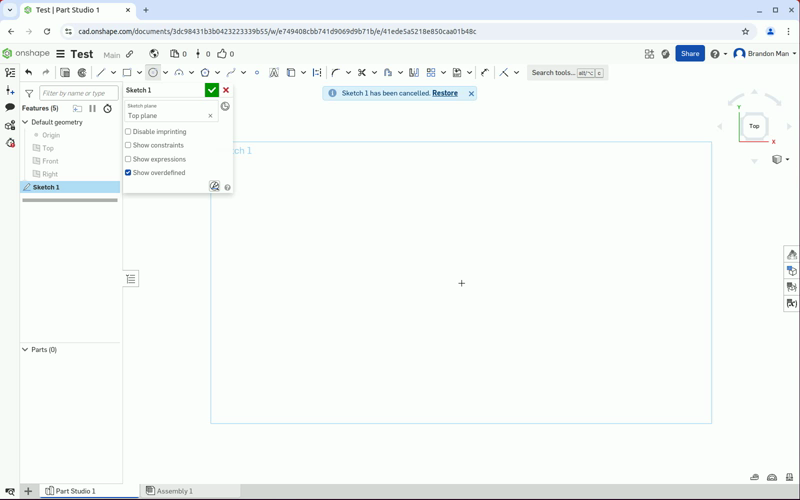
key_up(shift)
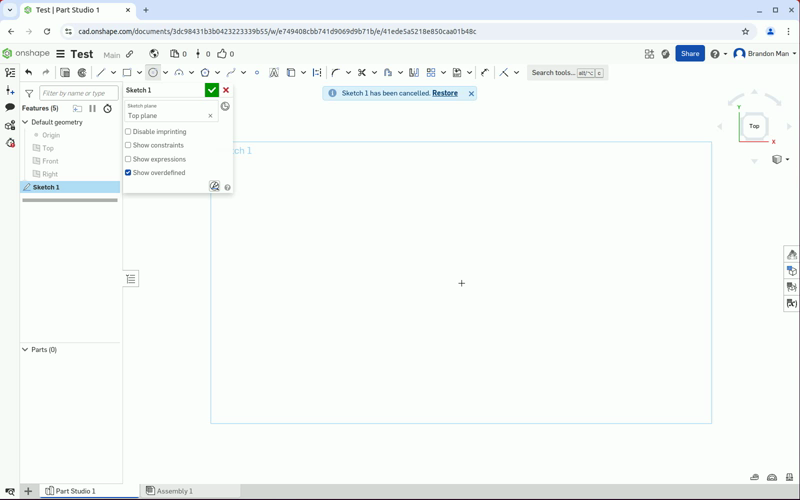
mouse_move(516, 282)
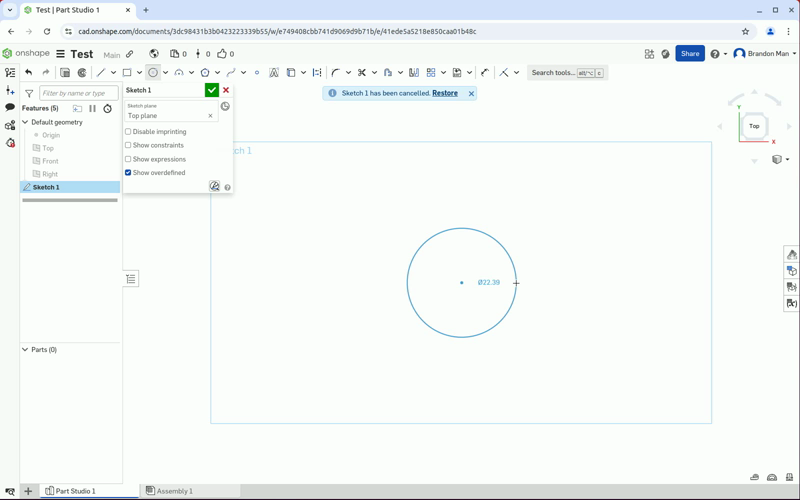
click(516, 282)
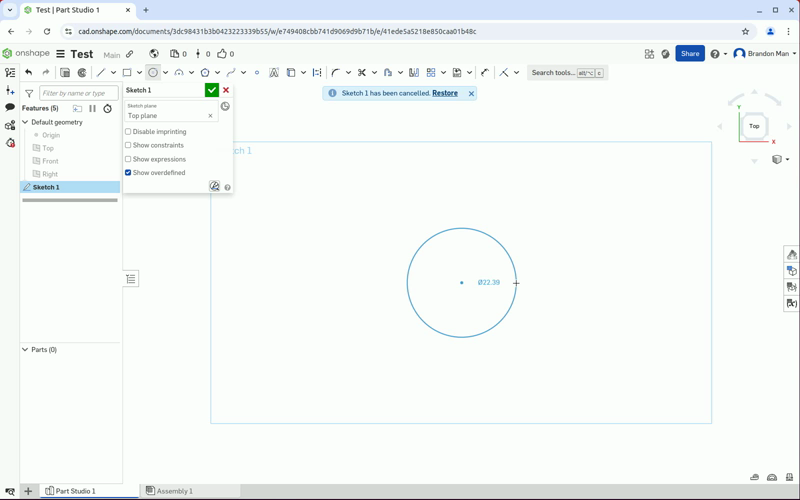
key(esc)
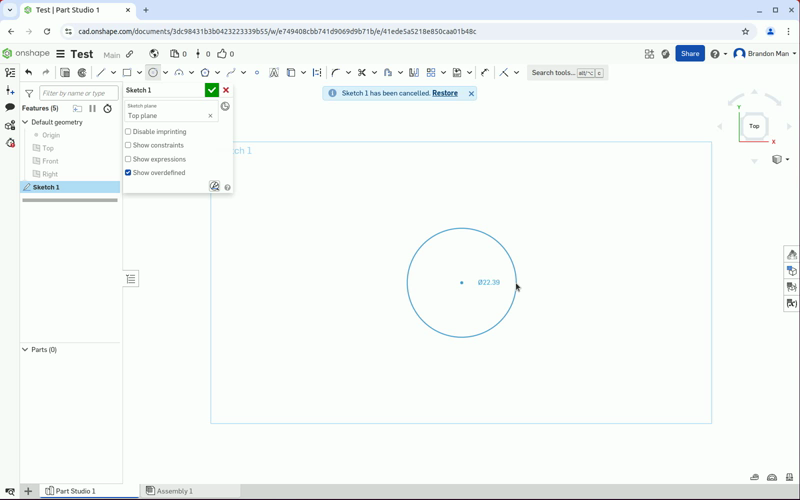
key(c)
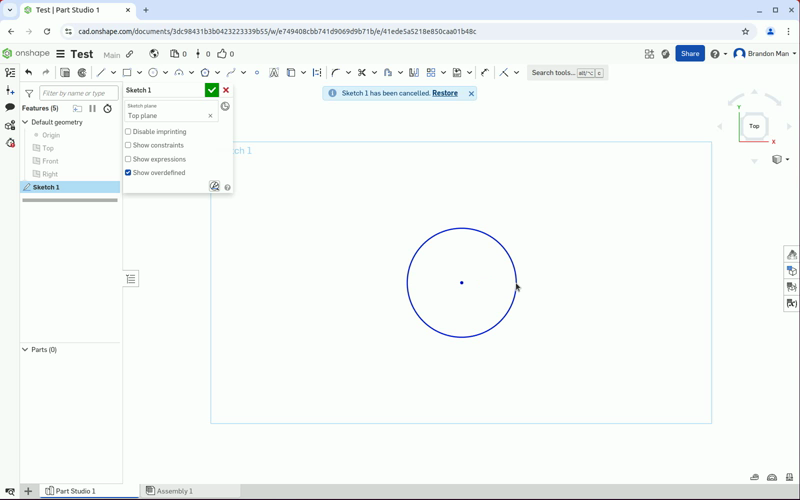
key_down(shift)
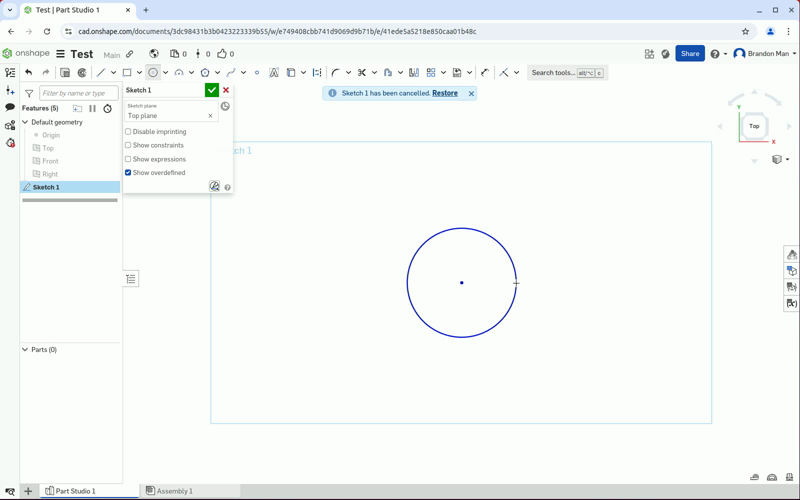
mouse_move(461, 282)
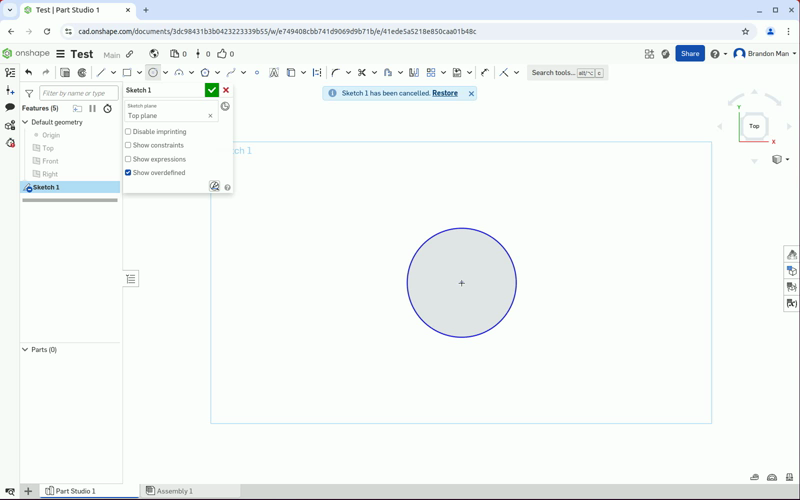
click(461, 282)
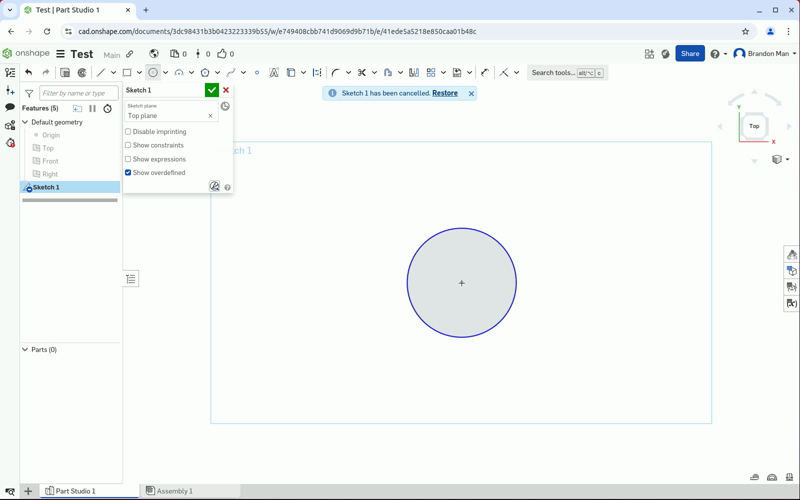
key_up(shift)
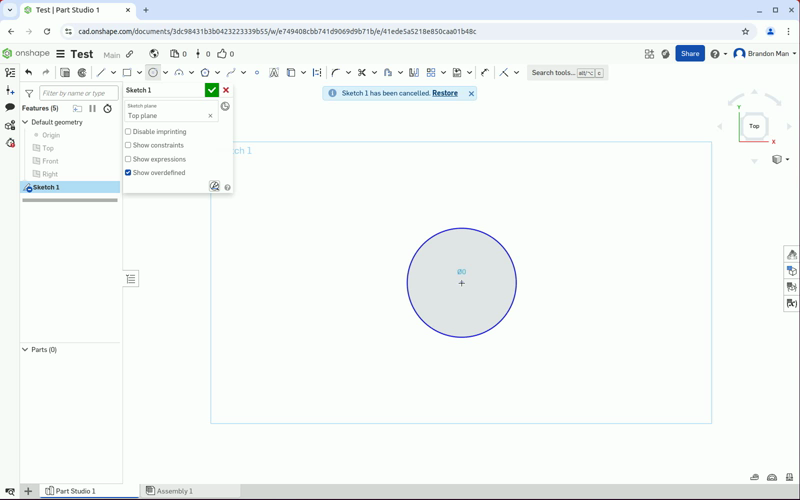
mouse_move(500, 282)
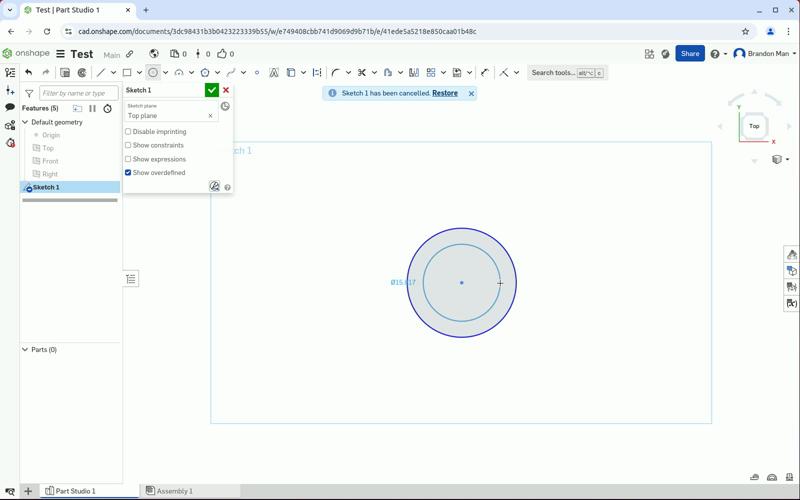
click(500, 282)
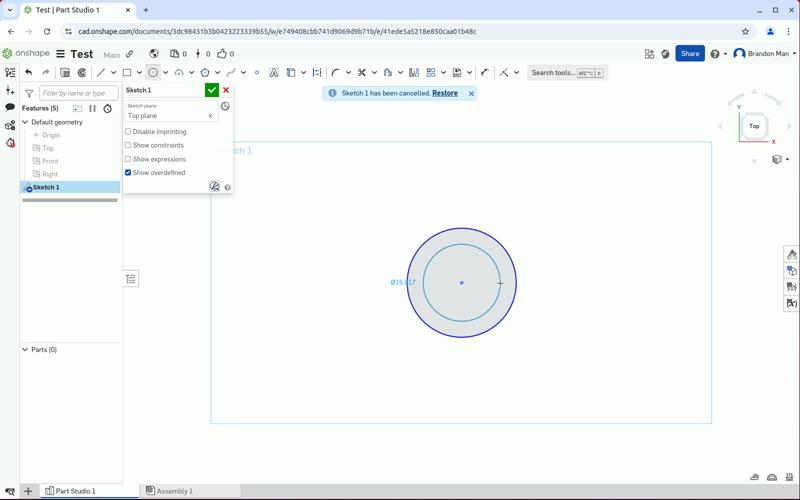
key(esc)
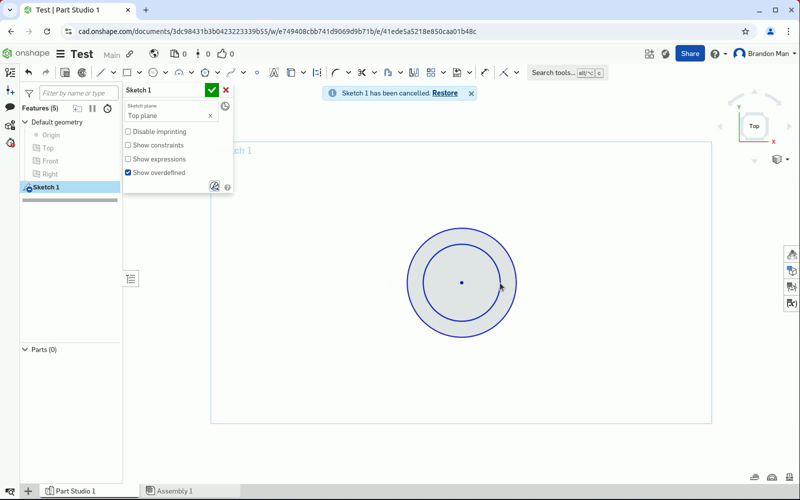
mouse_move(485, 326)
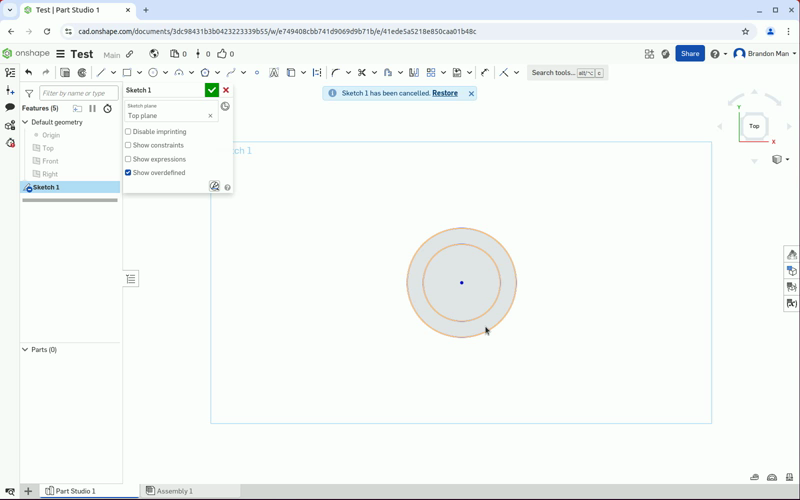
click(485, 326)
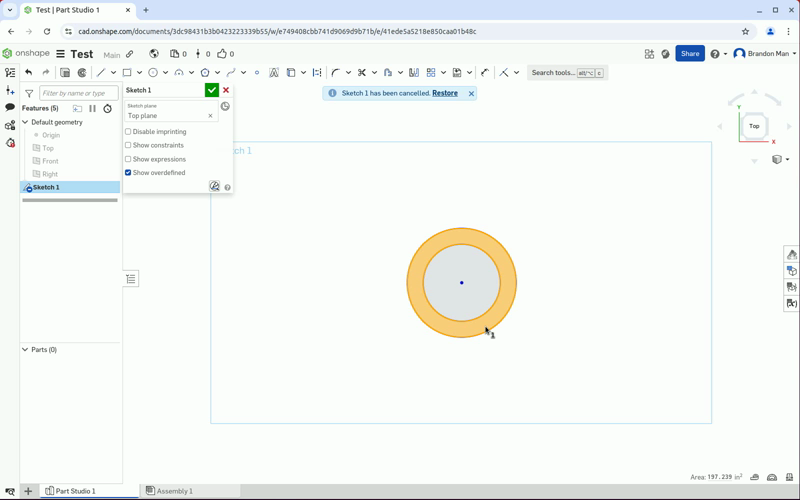
mouse_move(73, 352)
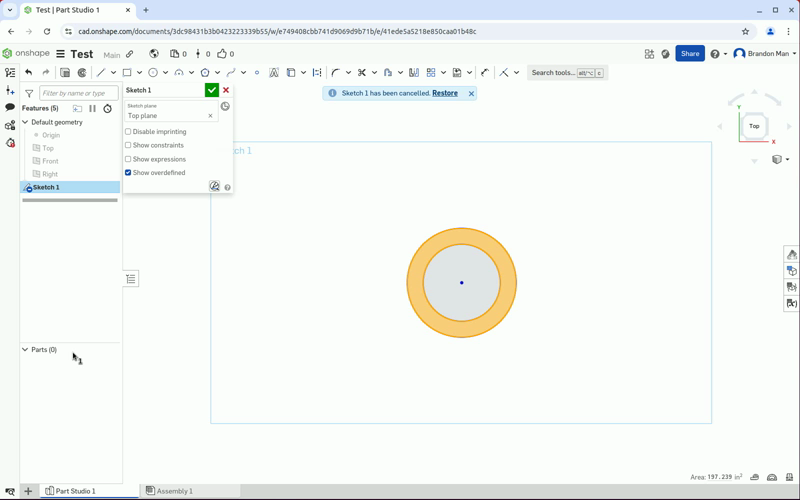
key(shift+y)
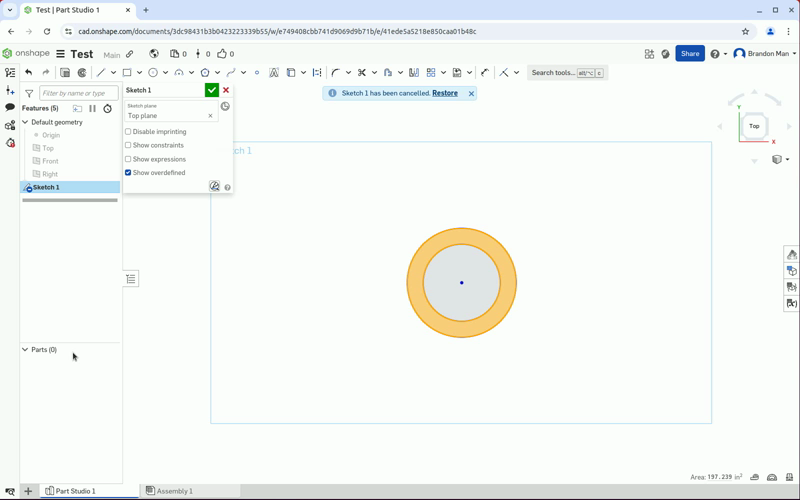
key(shift+e)
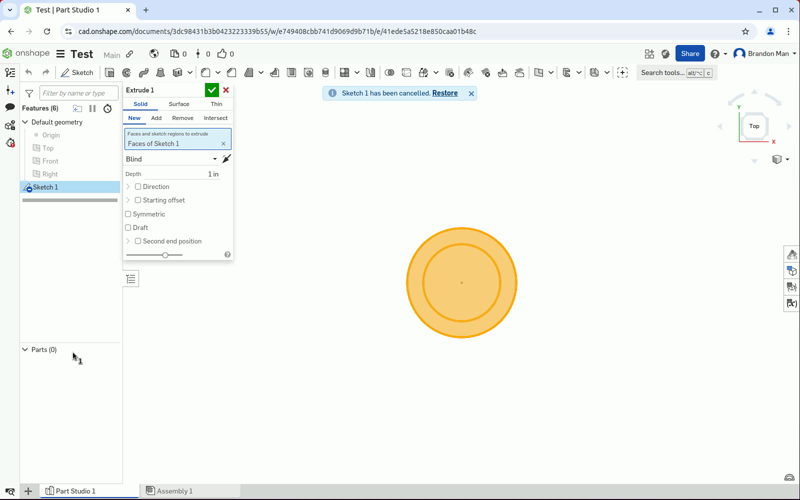
mouse_move(143, 106)
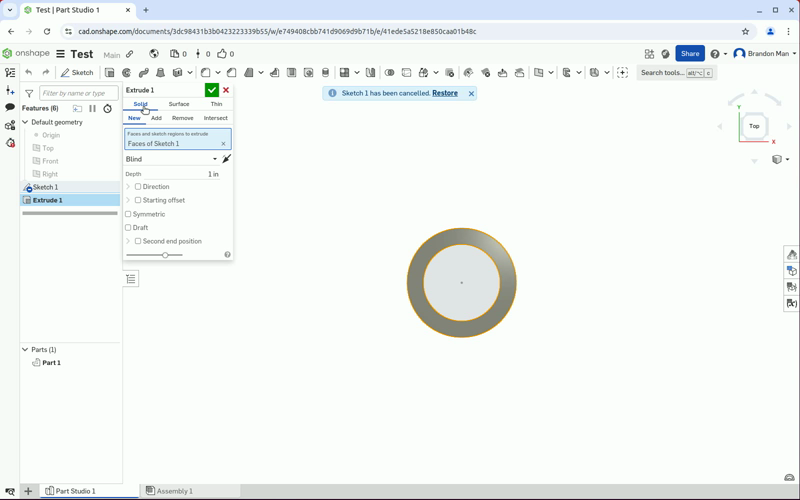
click(143, 106)
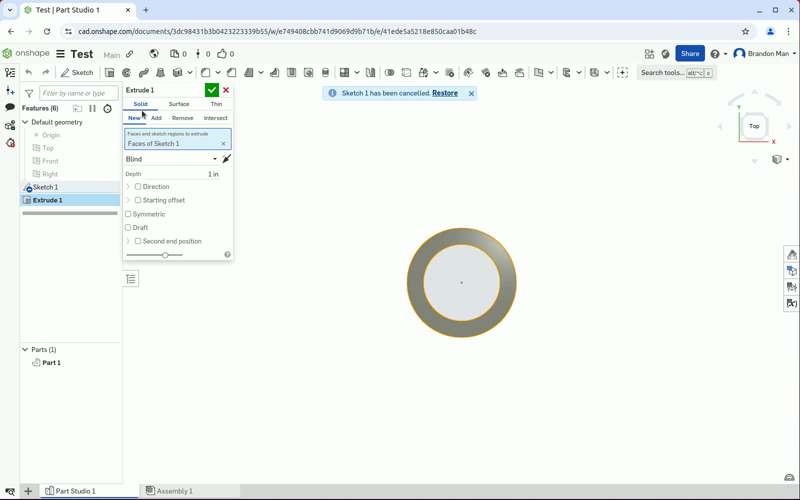
mouse_move(137, 120)
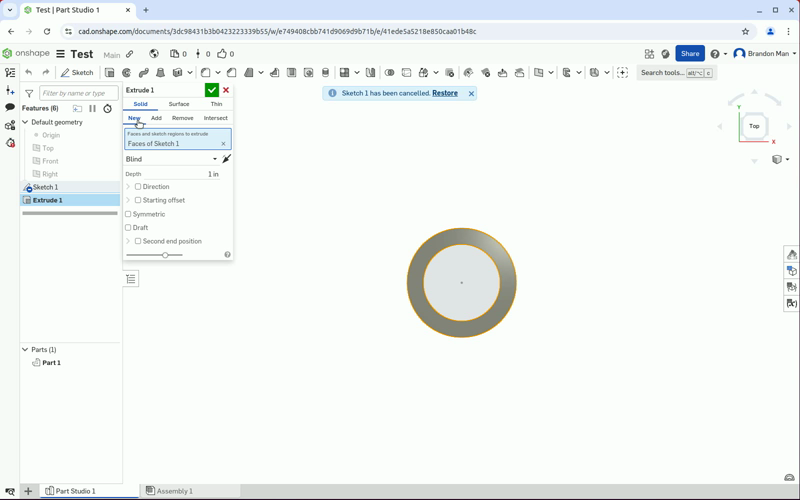
click(137, 120)
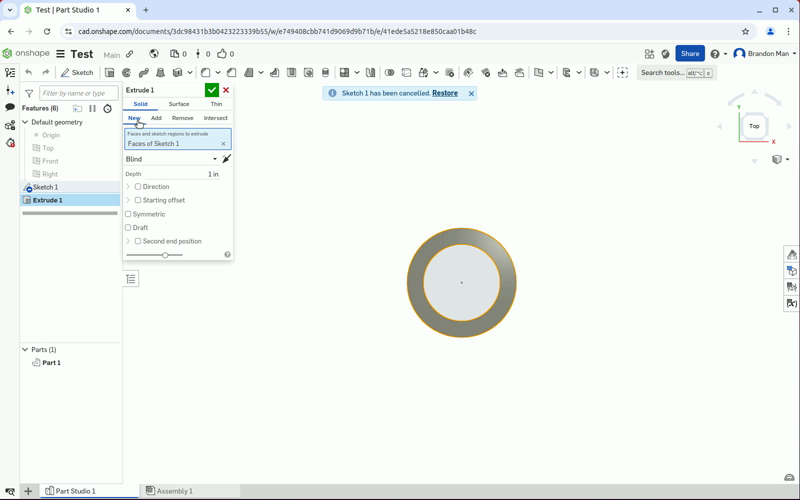
key(tab, 4)
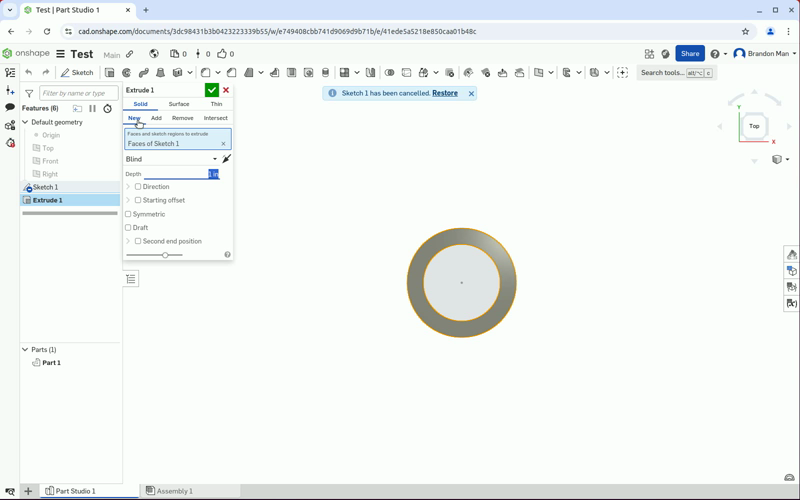
text(23.108)
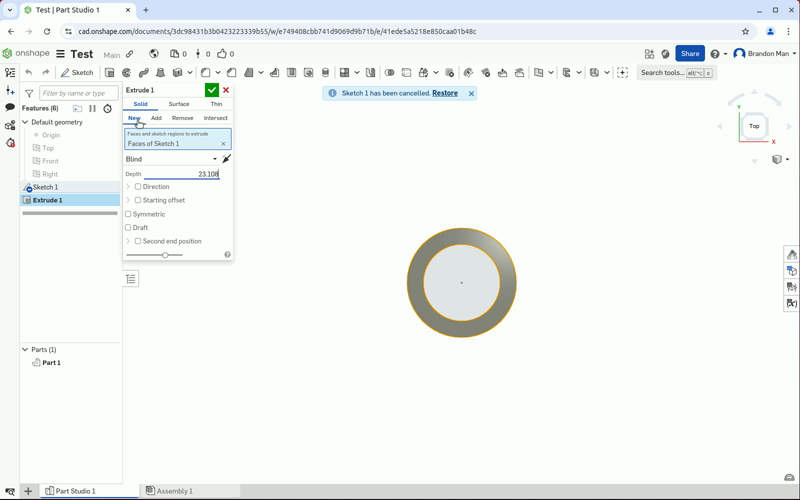
key(enter)
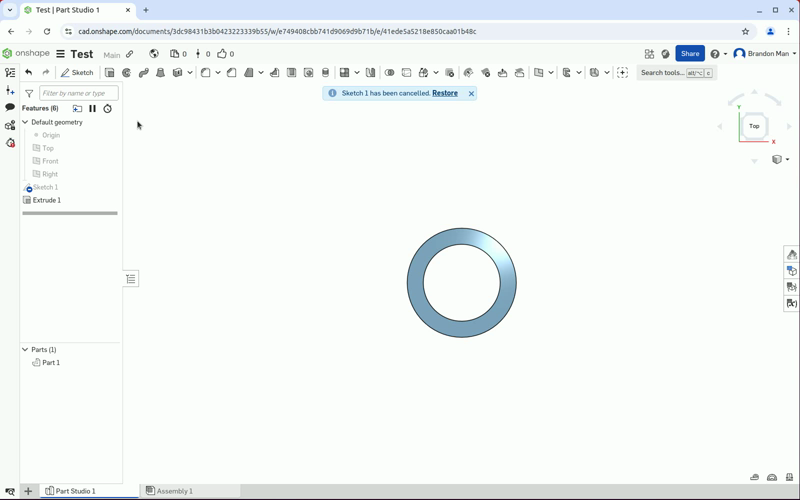
key(shift+h)
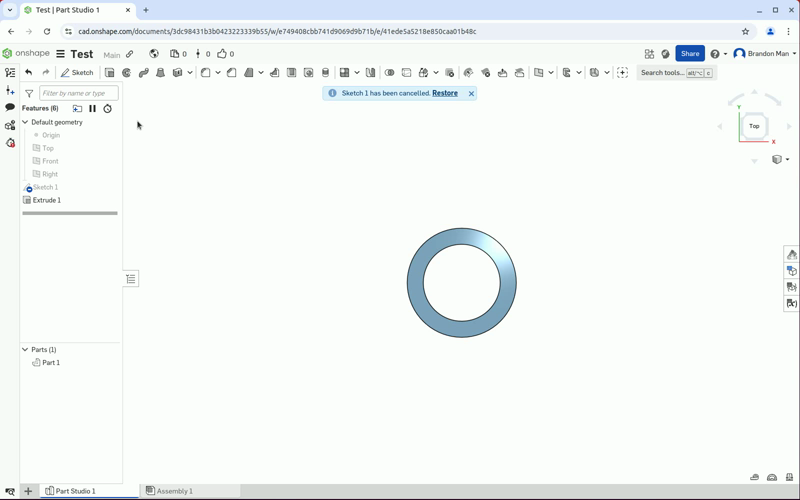
key(shift+h)
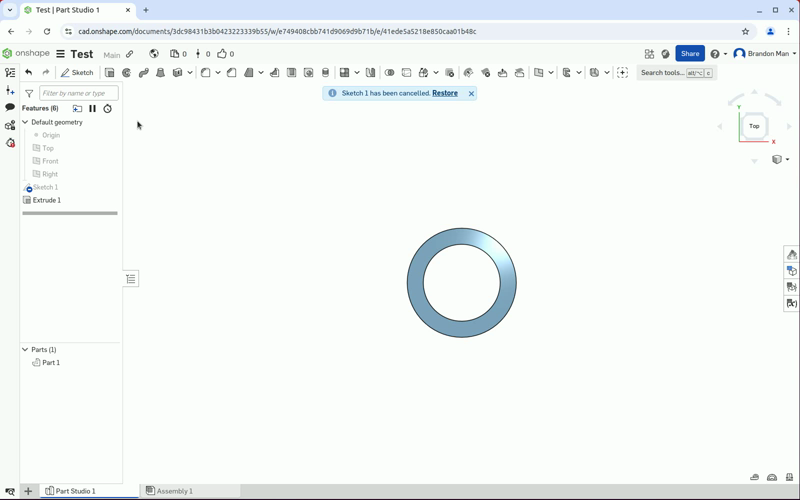
mouse_move(73, 189)
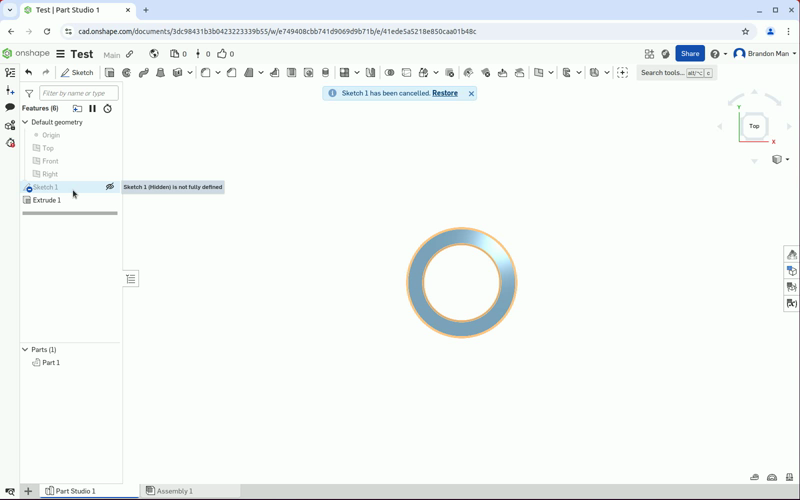
click(73, 189)
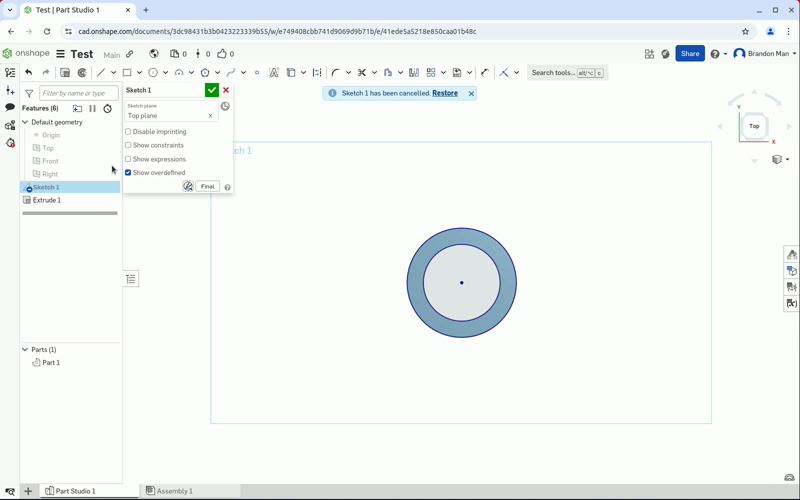
mouse_move(229, 92)
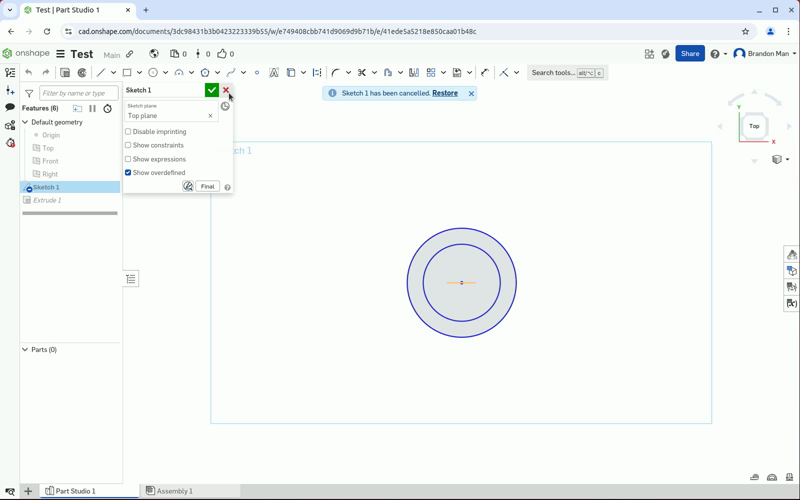
click(229, 92)
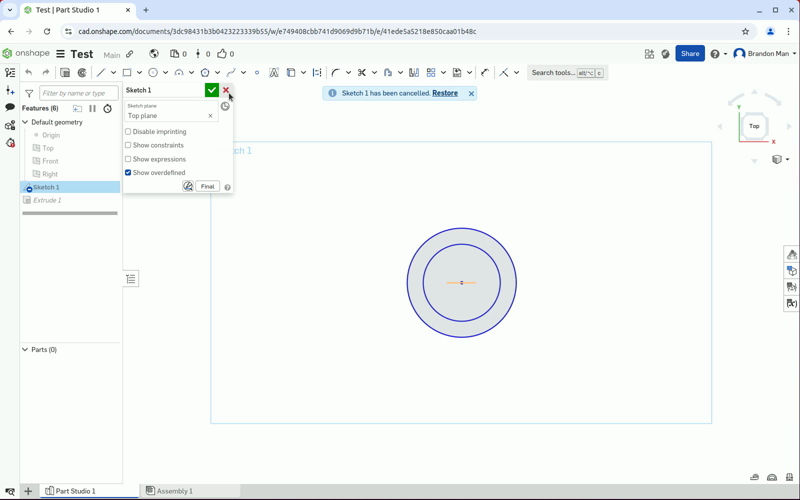
key(shift+s)
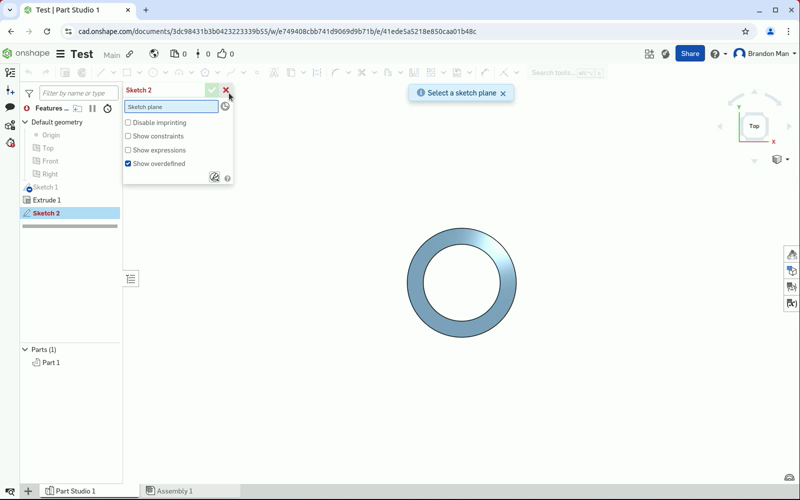
mouse_move(73, 150)
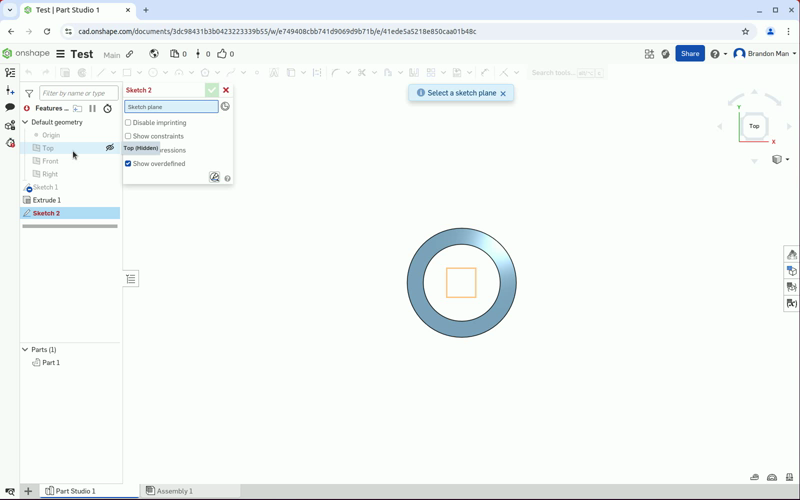
click(73, 150)
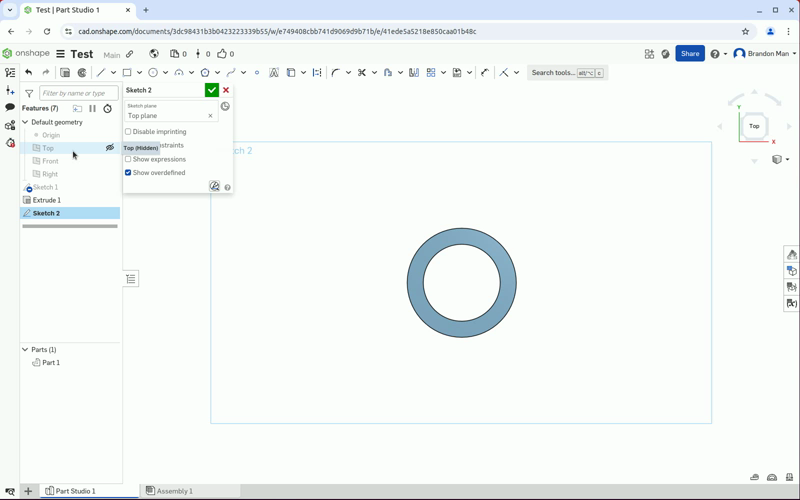
mouse_move(73, 352)
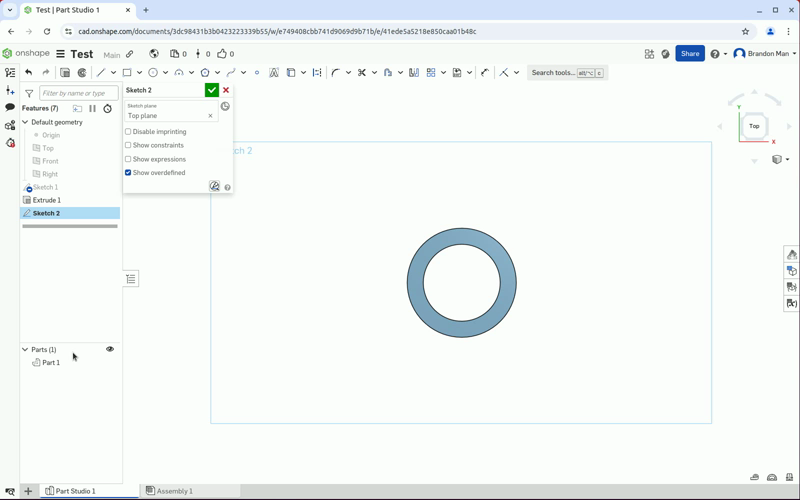
key(y)
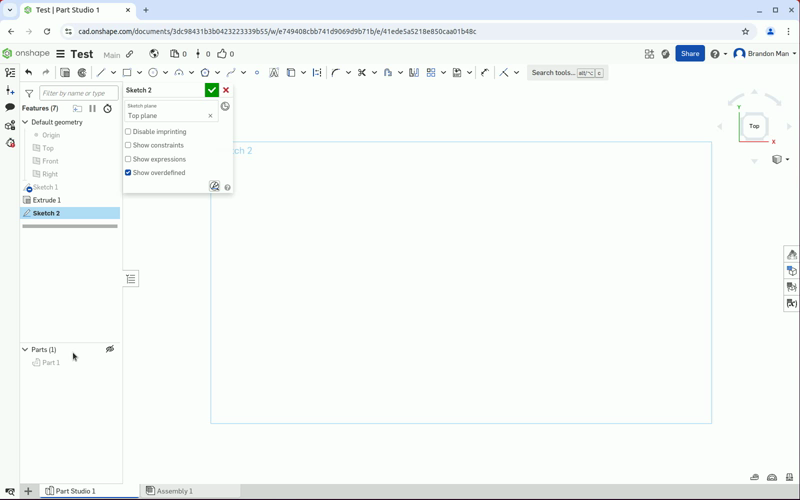
key(c)
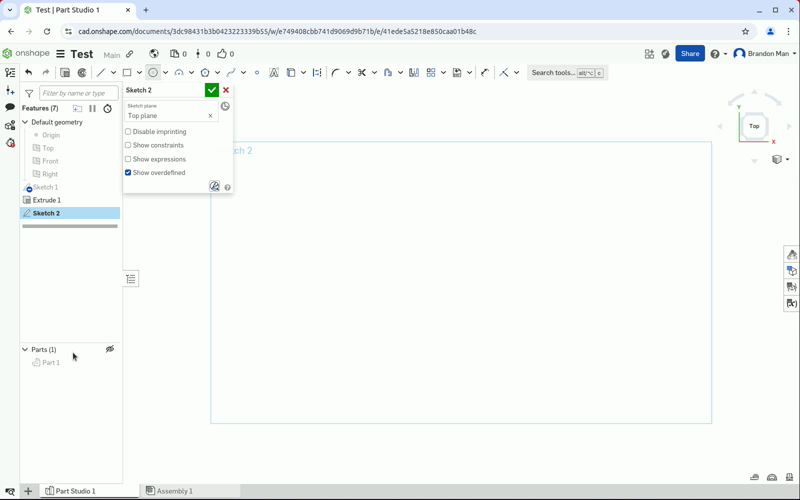
key_down(shift)
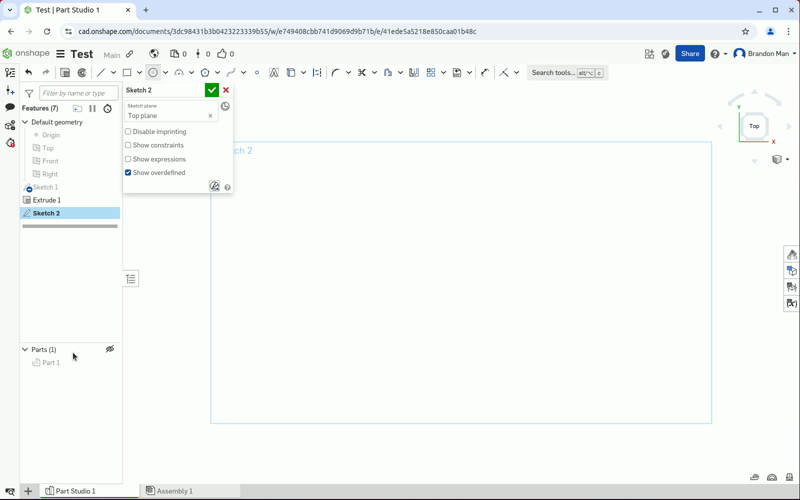
mouse_move(460, 282)
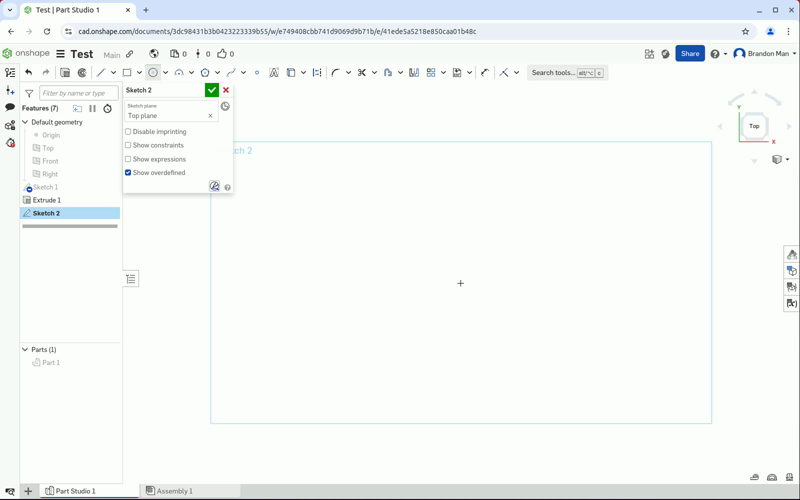
click(460, 282)
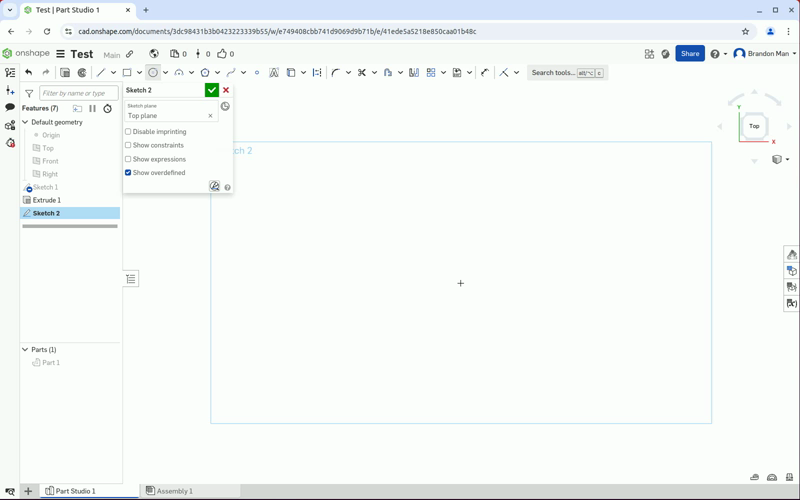
key_up(shift)
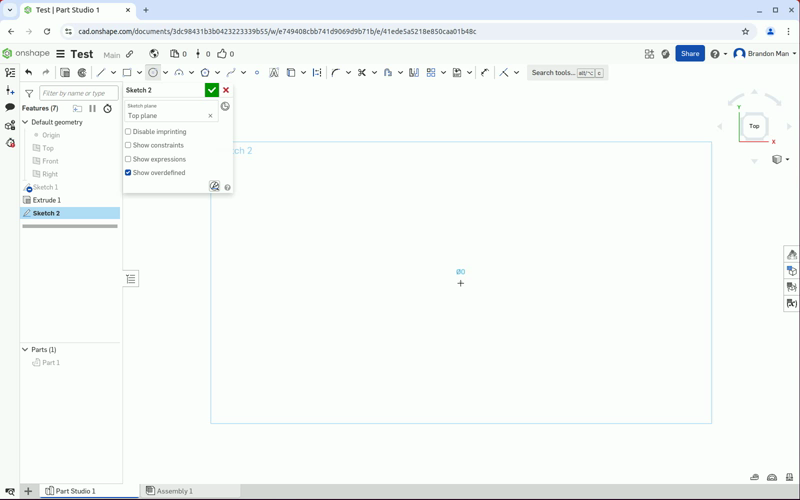
mouse_move(541, 282)
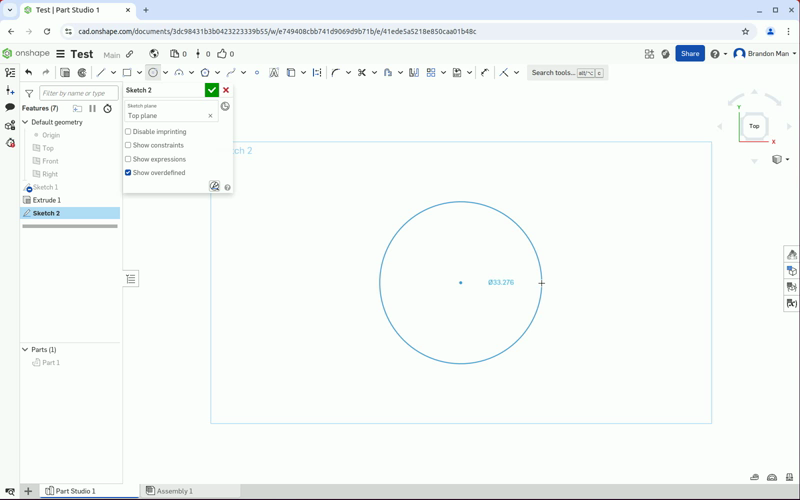
click(541, 282)
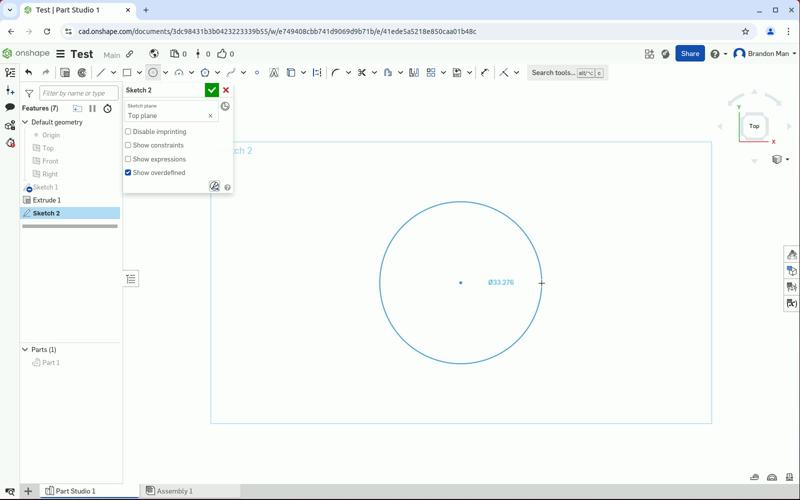
key(esc)
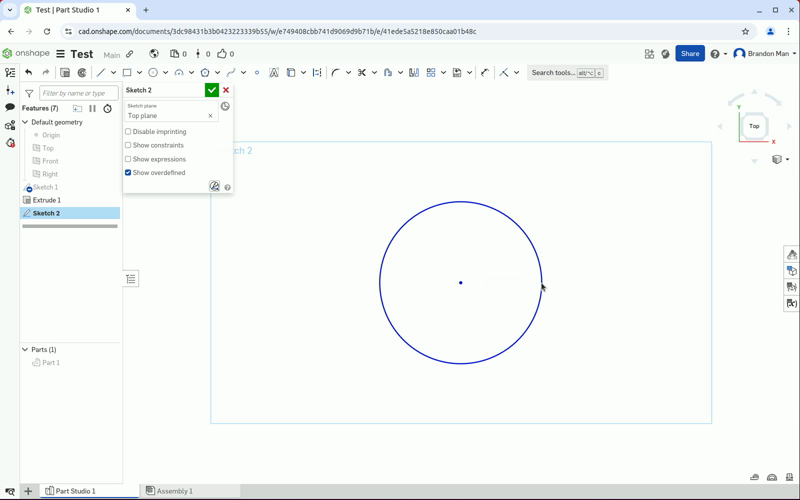
key(c)
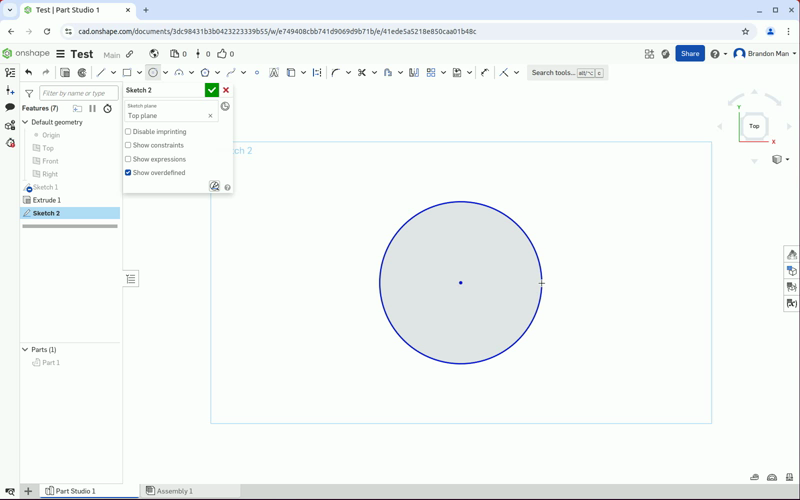
key_down(shift)
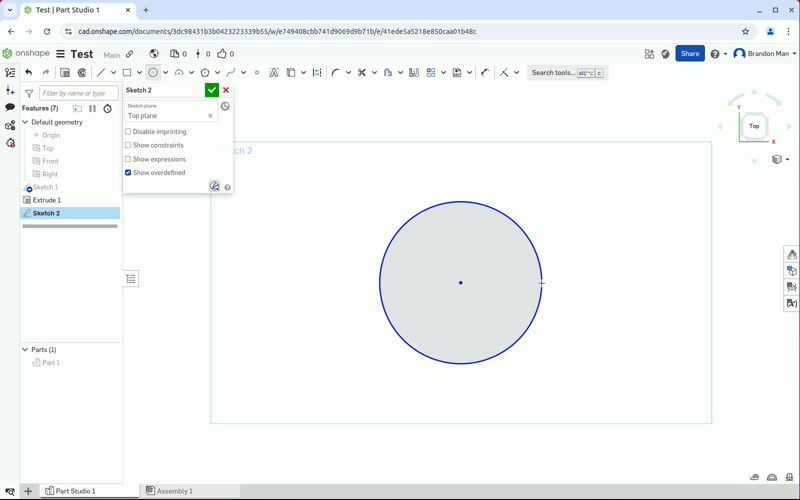
mouse_move(460, 282)
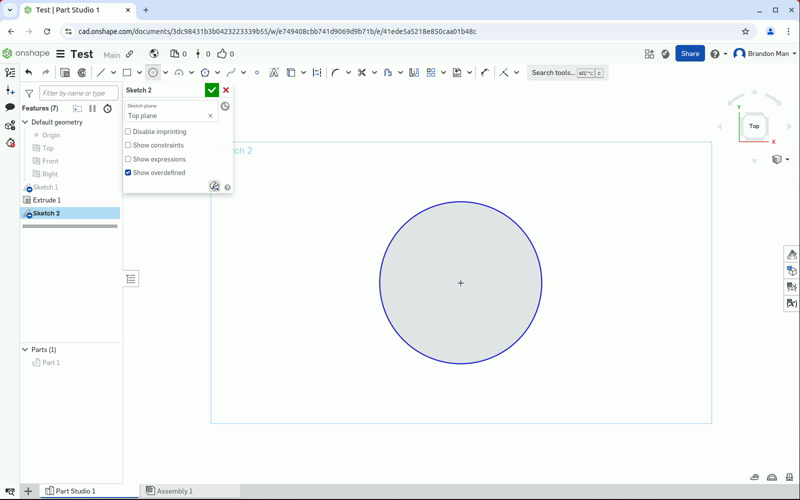
click(460, 282)
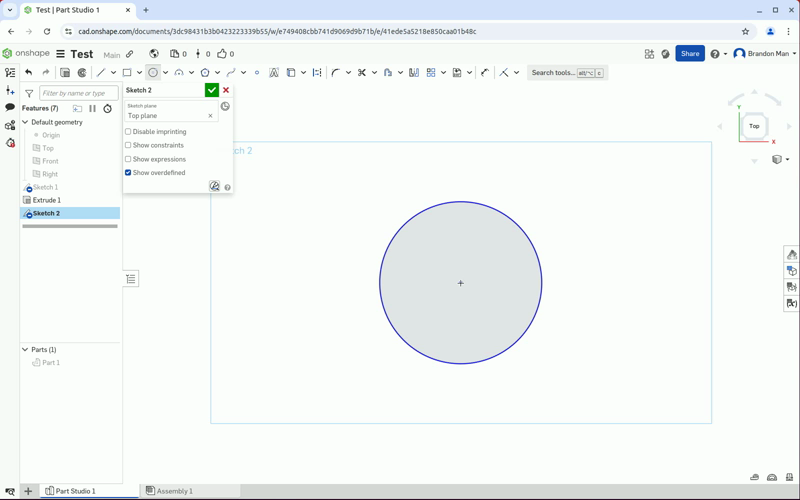
key_up(shift)
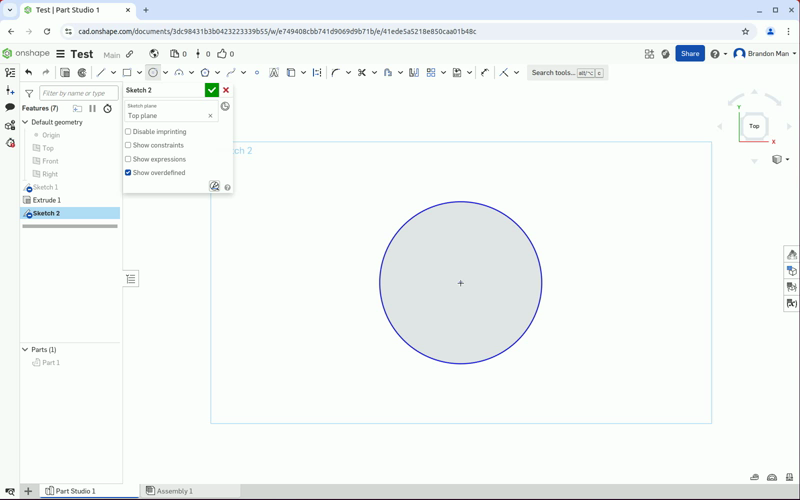
mouse_move(498, 282)
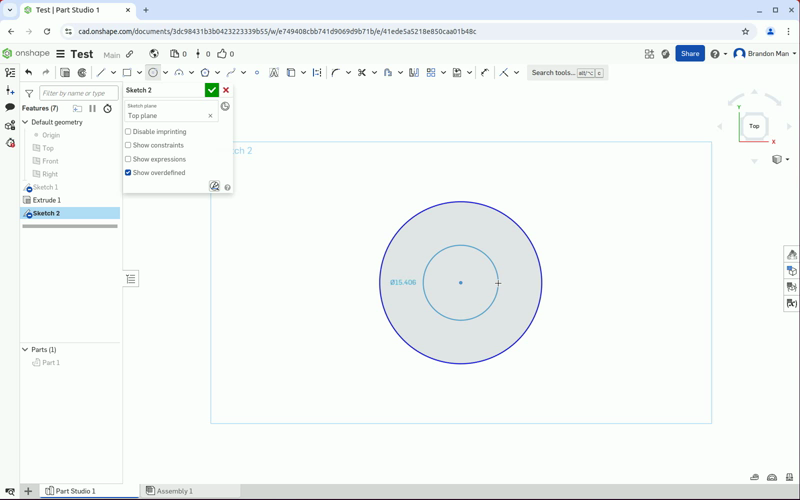
click(498, 282)
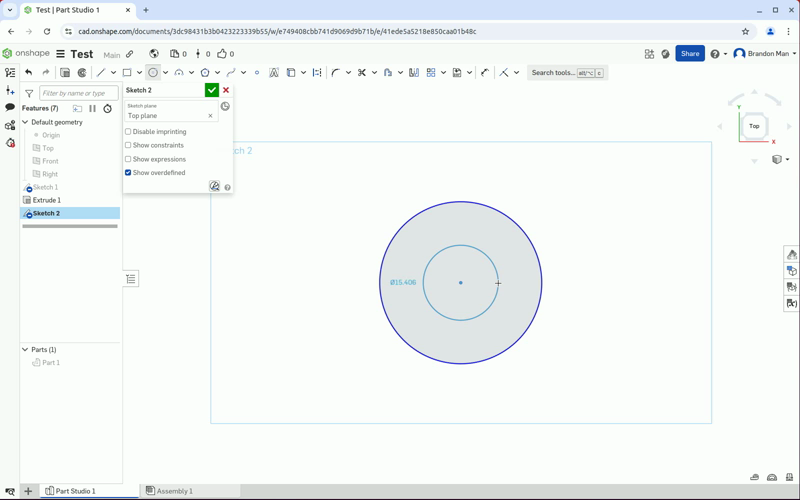
key(esc)
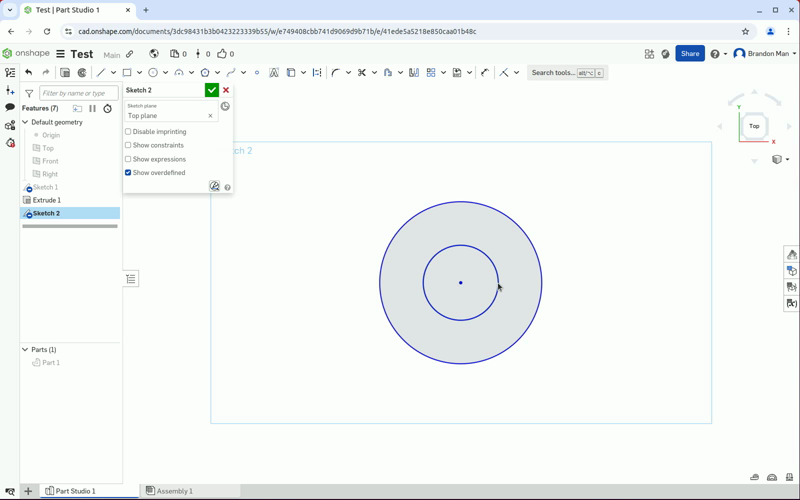
mouse_move(416, 253)
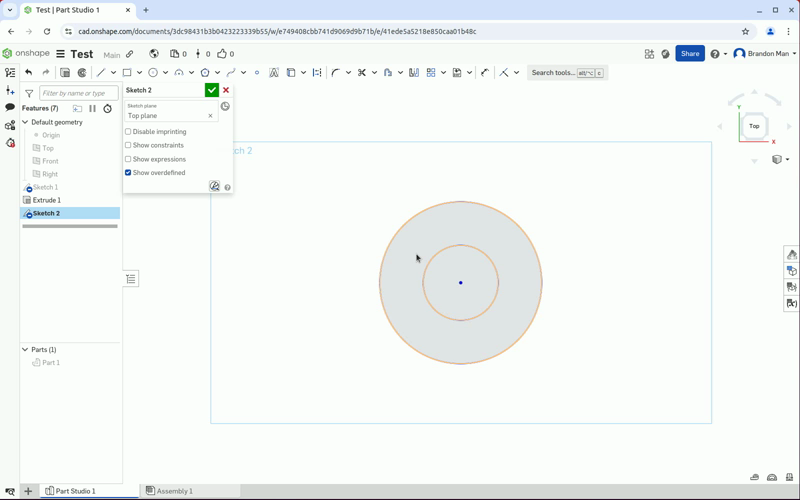
click(416, 253)
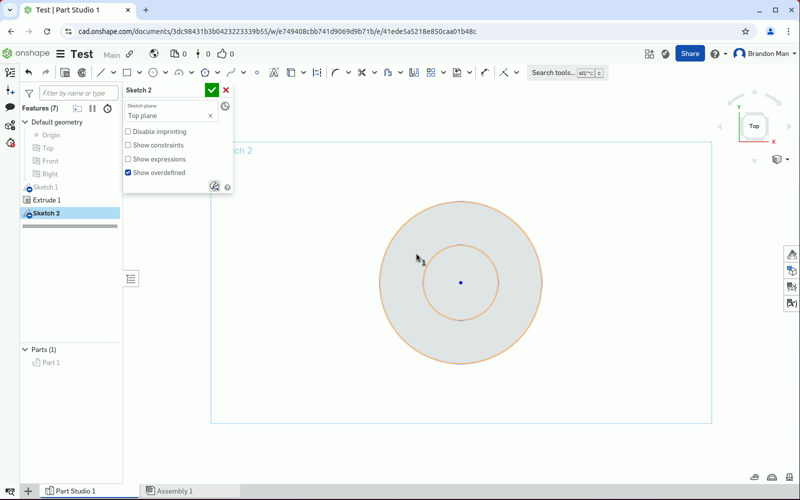
mouse_move(73, 352)
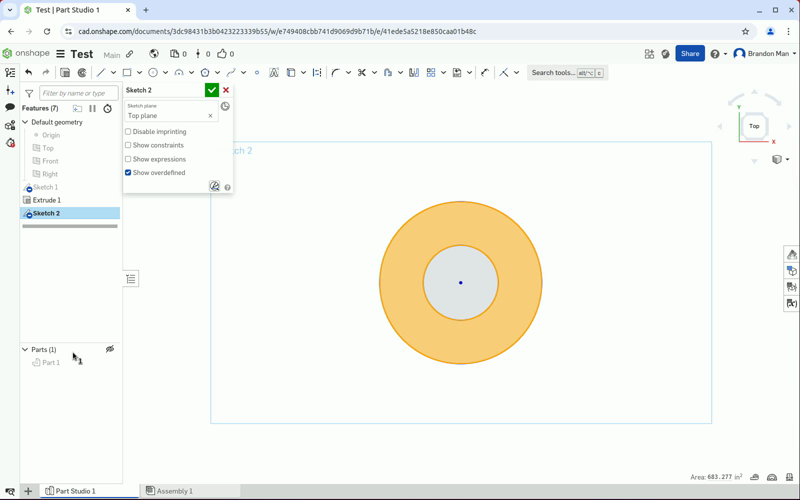
key(shift+y)
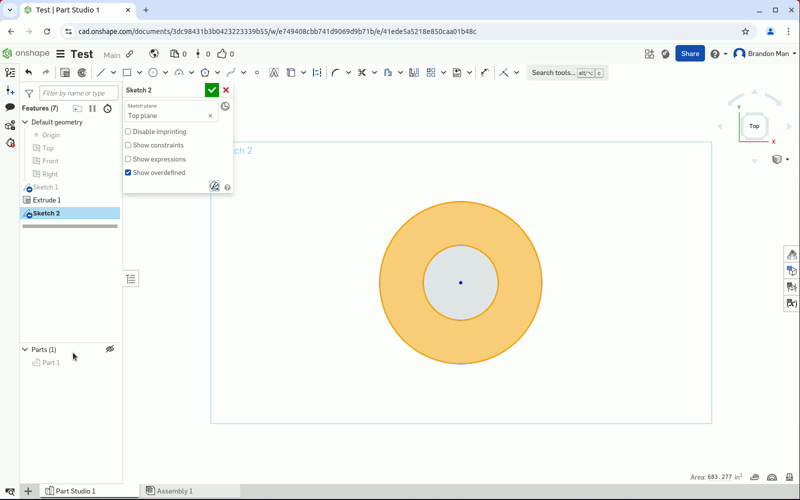
key(shift+e)
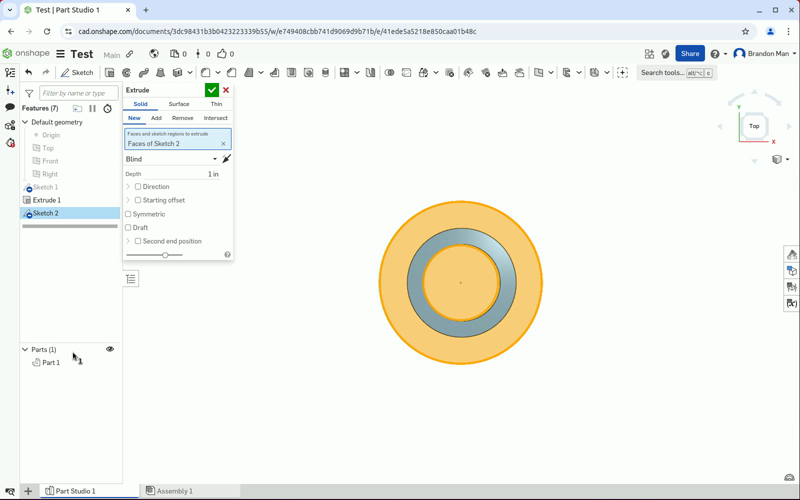
mouse_move(143, 106)
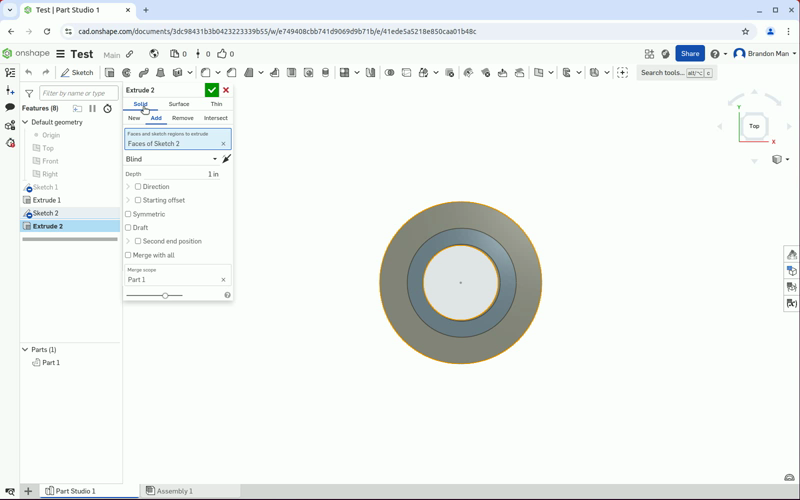
click(143, 106)
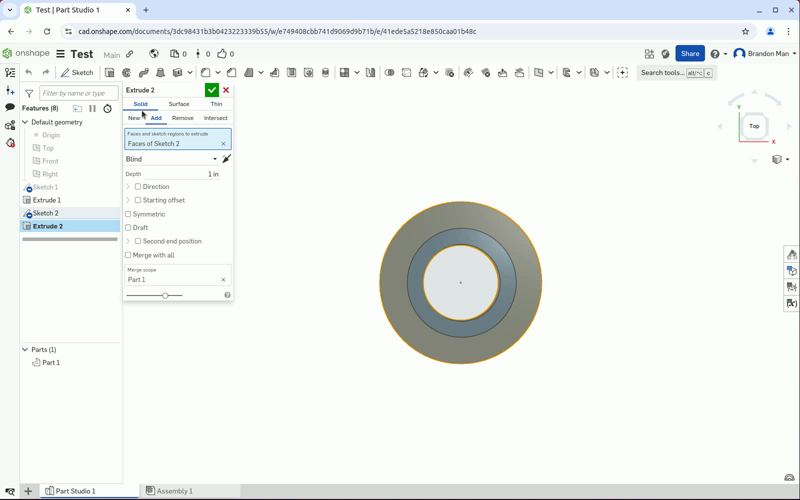
mouse_move(137, 120)
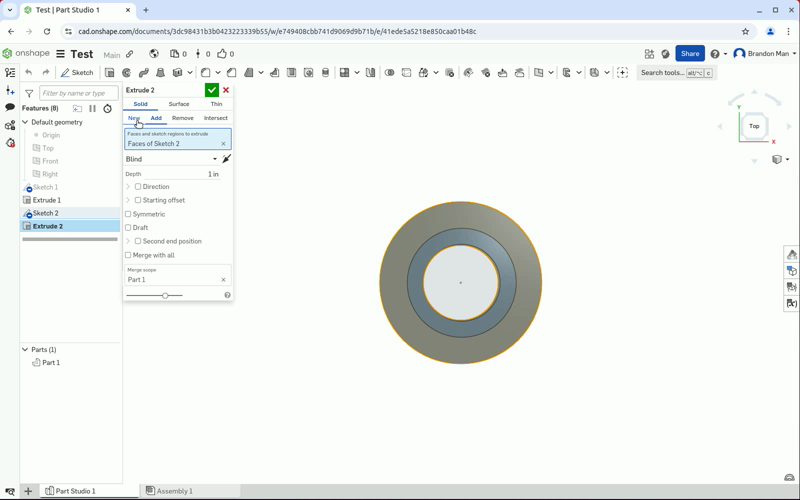
click(137, 120)
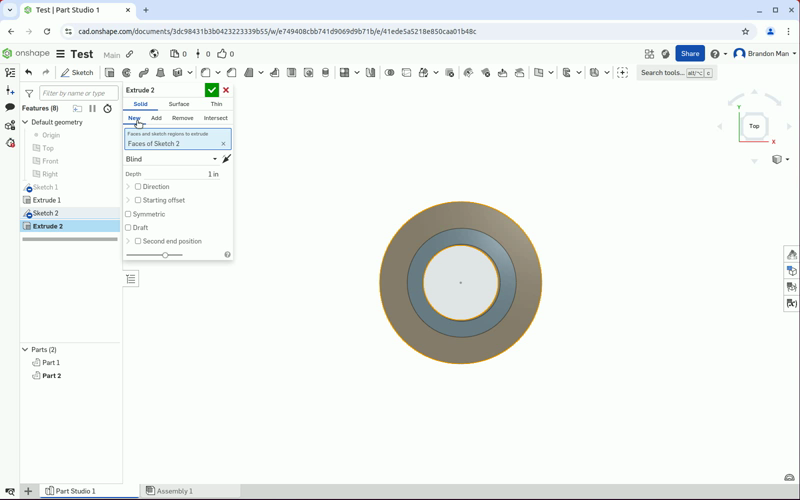
key(tab, 4)
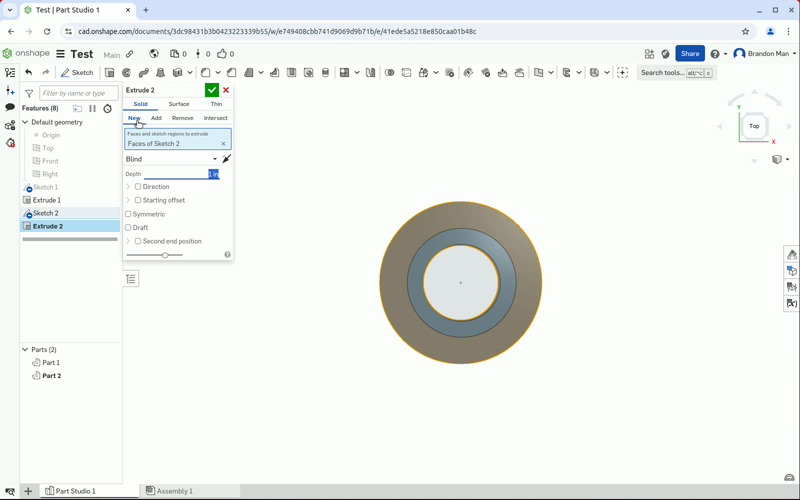
text(6.018)
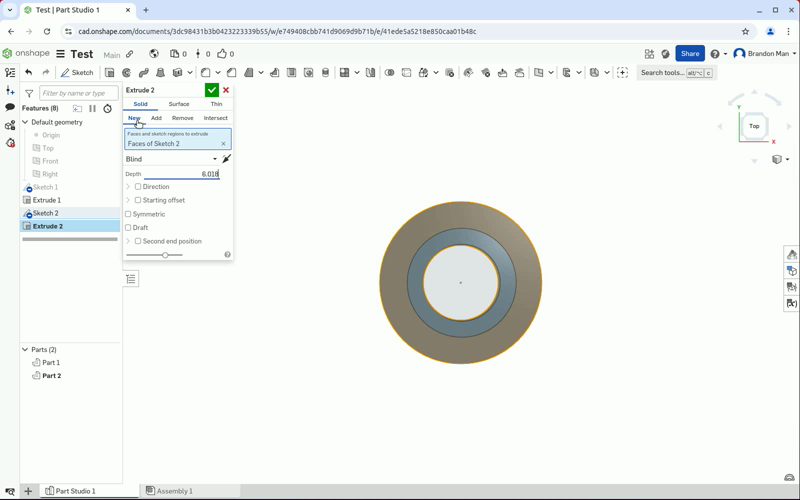
key(enter)
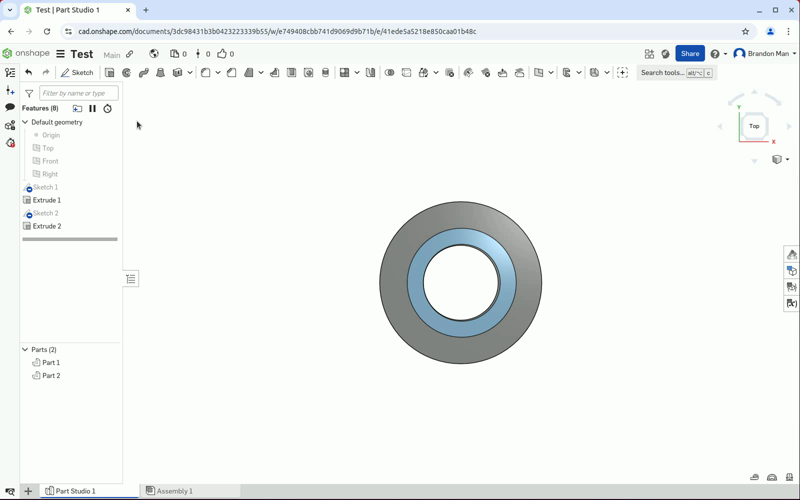
key(shift+h)
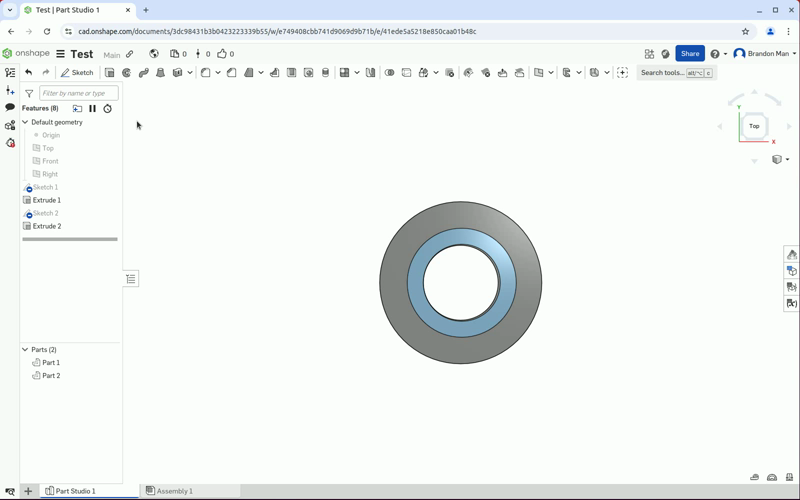
key(shift+h)
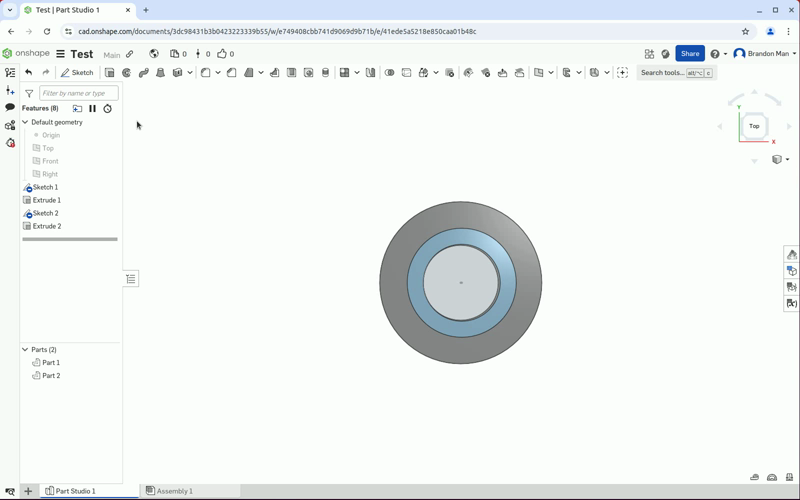
key(shift+7)
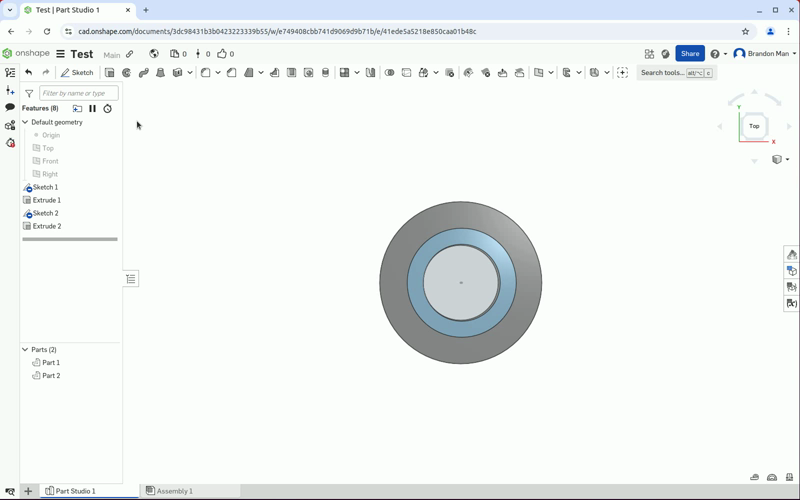
key(up, 3)
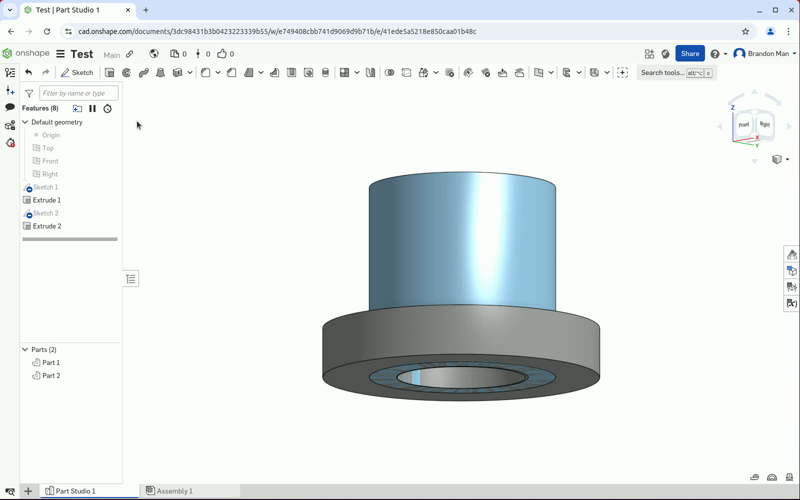
key(left, 3)
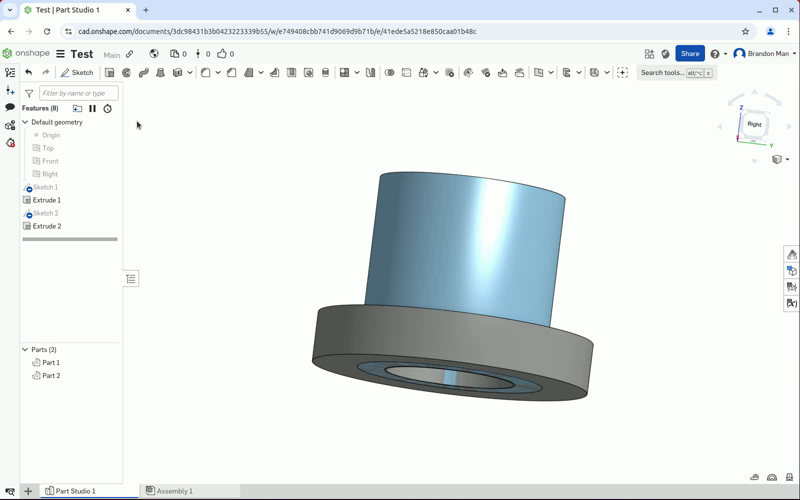
key(right, 3)
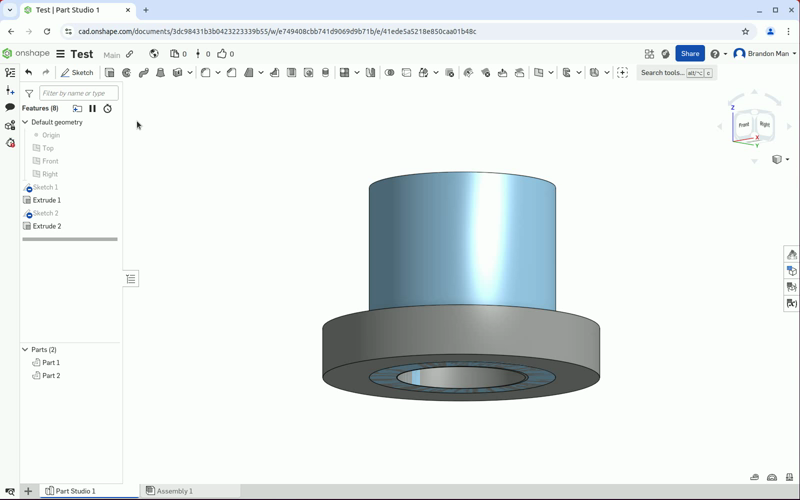
key(down, 3)
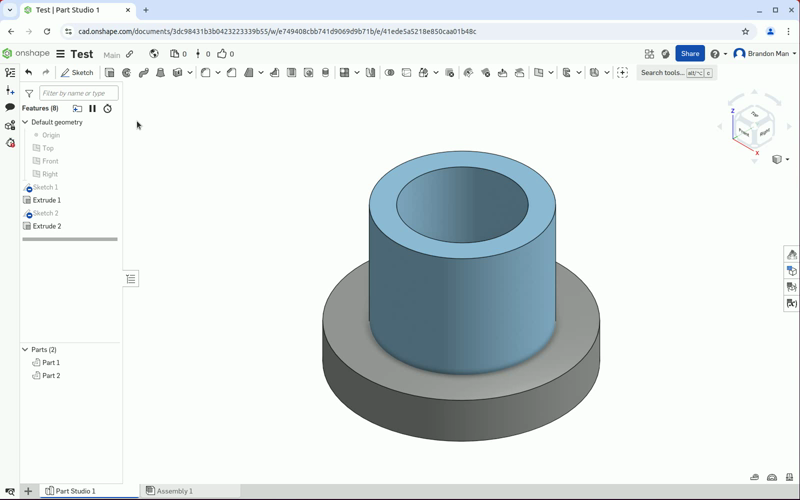
mouse_move(73, 189)
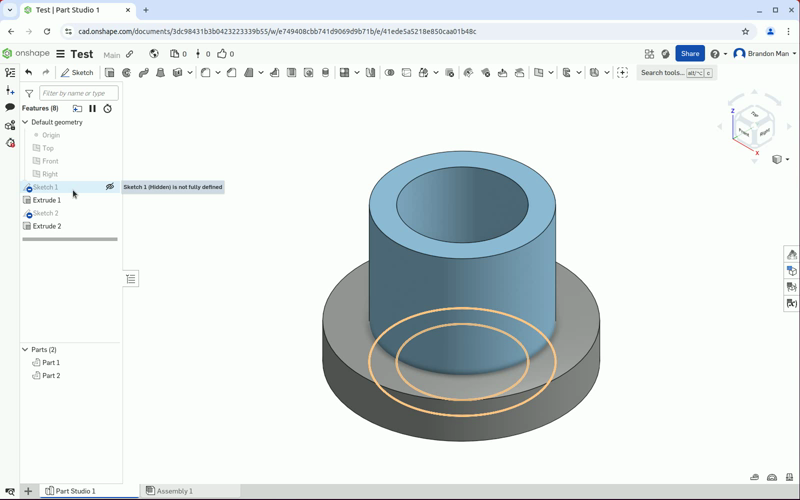
click(73, 189)